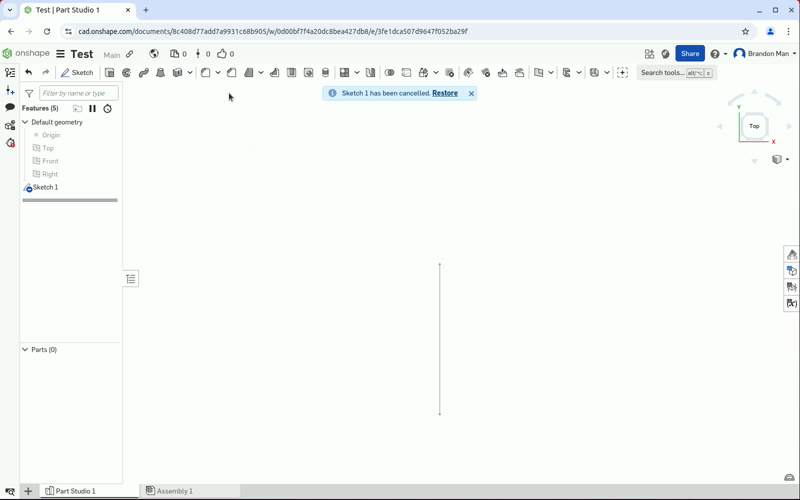
key(shift+h)
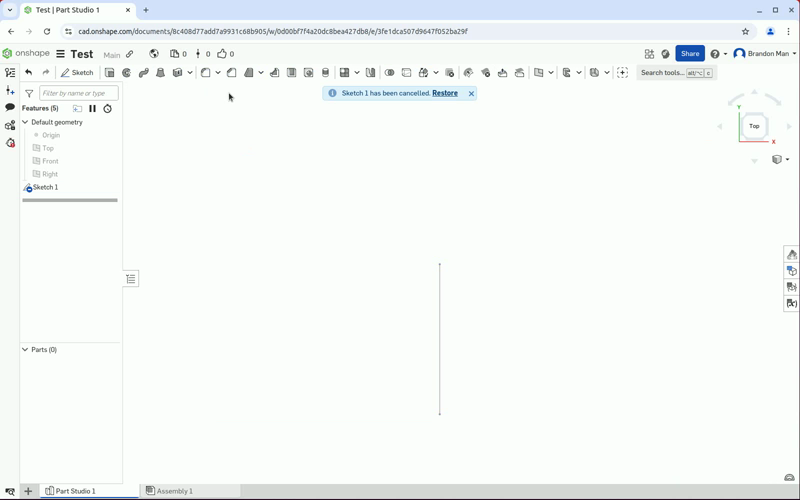
key(shift+s)
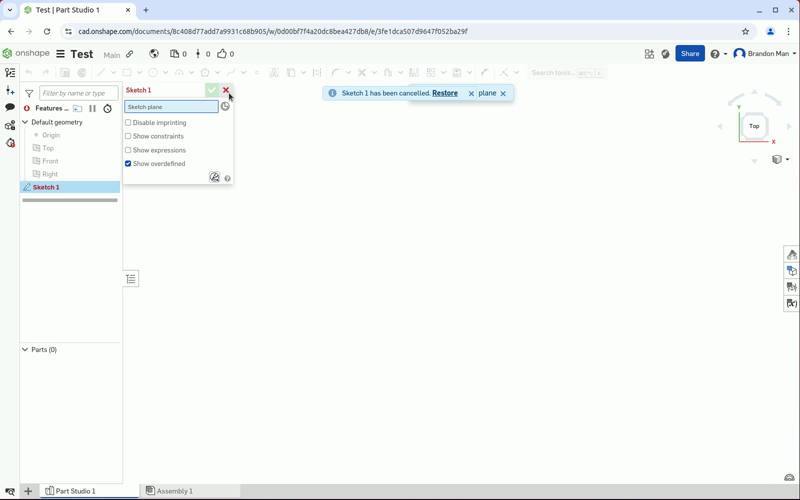
mouse_move(73, 150)
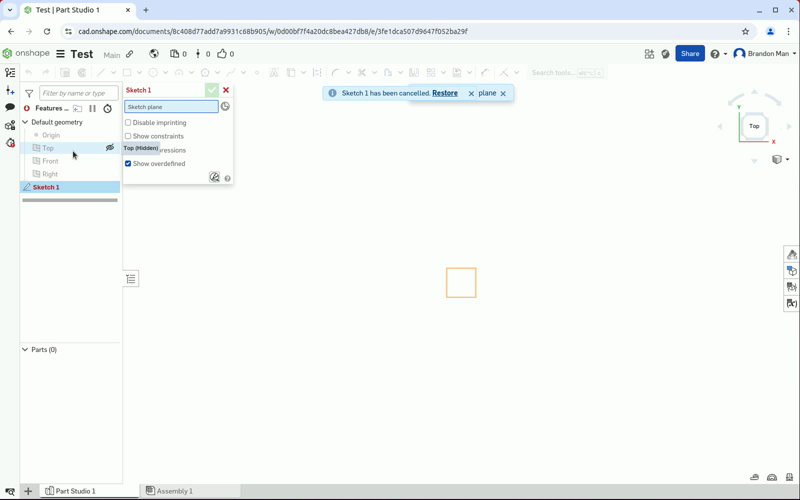
click(73, 150)
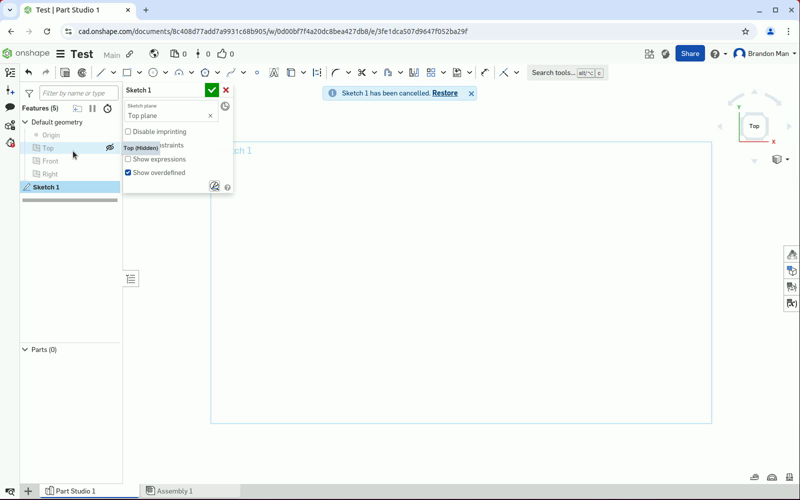
mouse_move(73, 352)
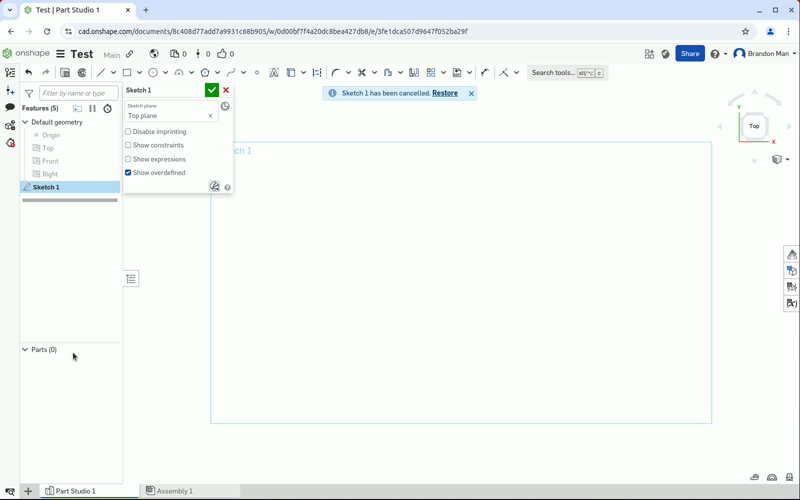
key(y)
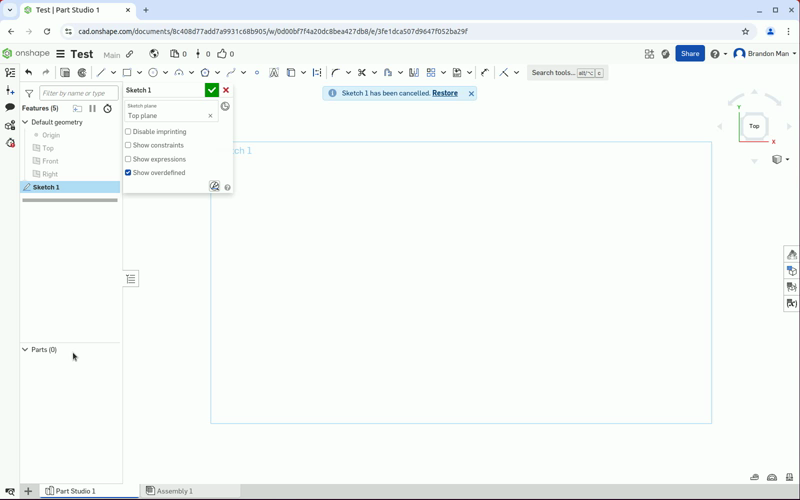
key(c)
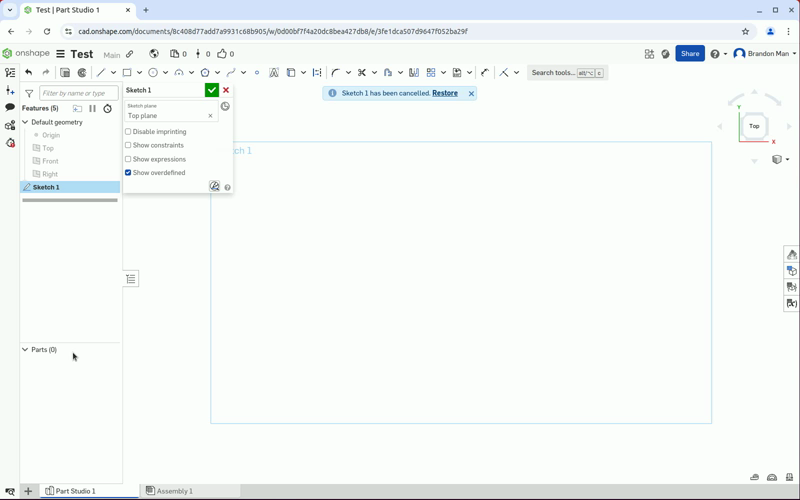
key_down(shift)
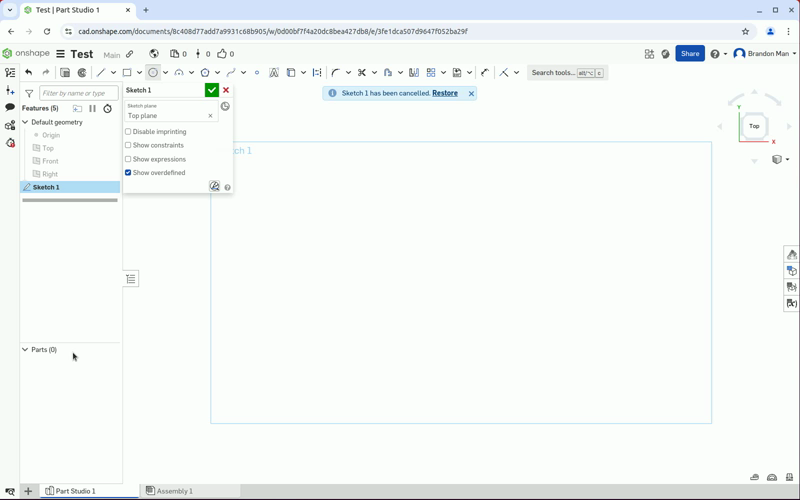
mouse_move(460, 282)
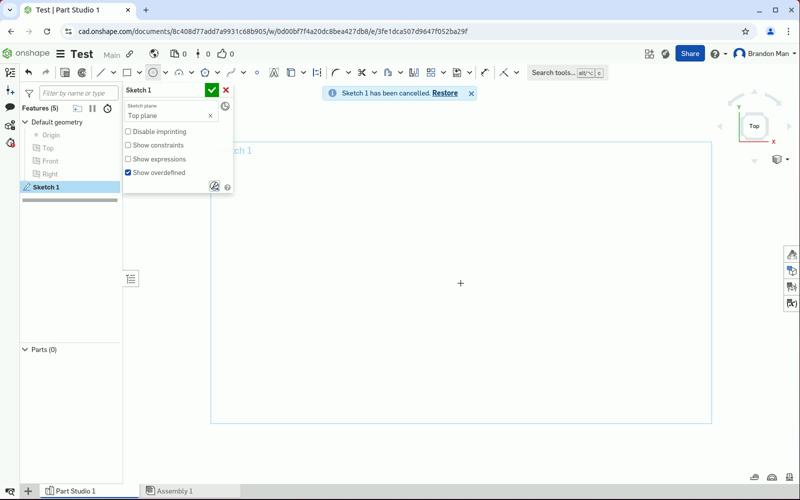
click(460, 282)
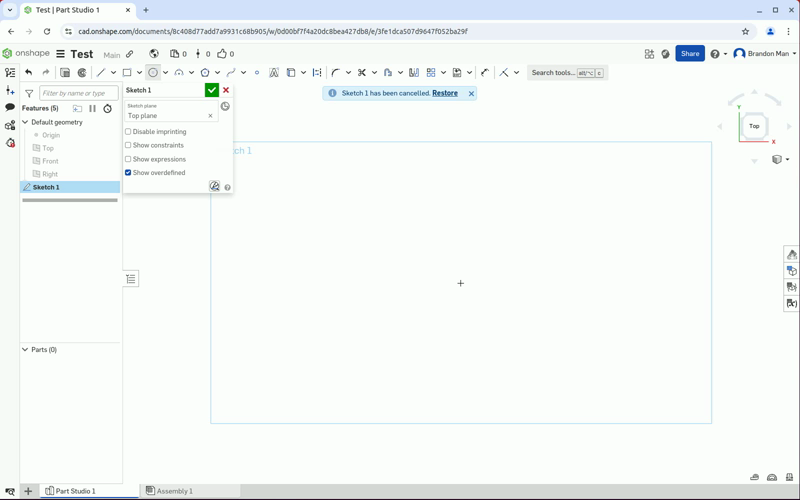
key_up(shift)
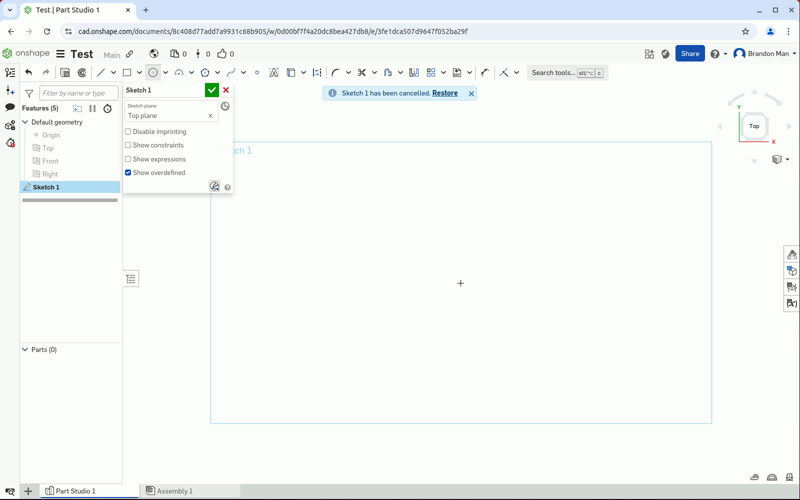
mouse_move(533, 282)
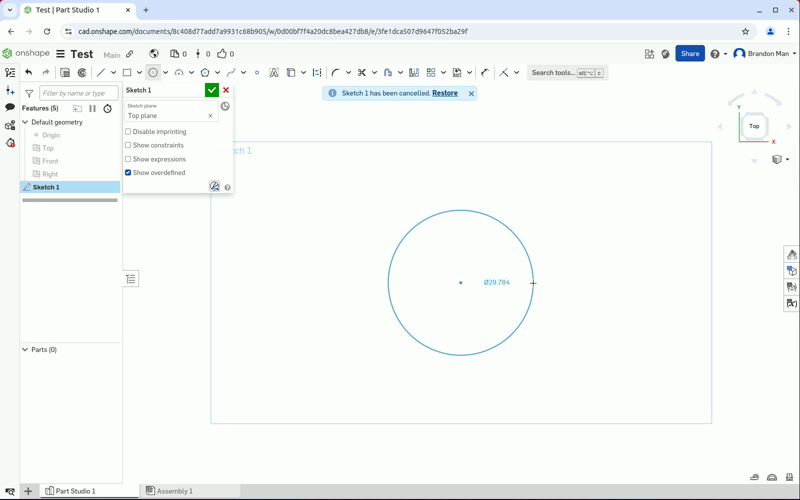
click(533, 282)
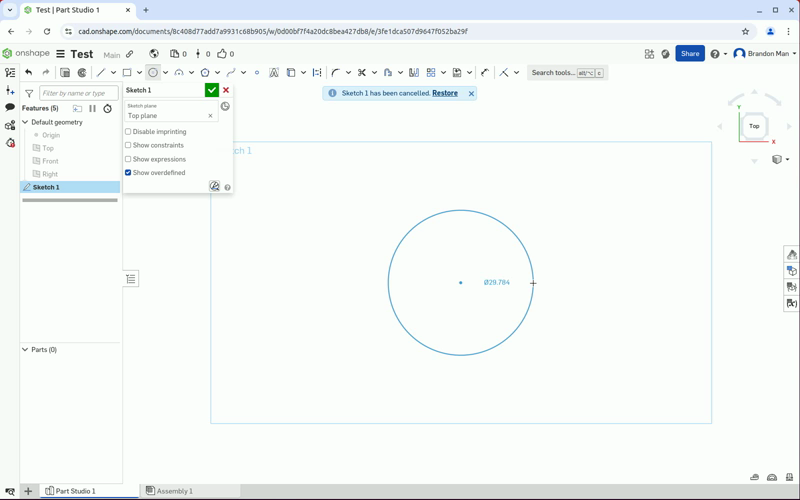
key(esc)
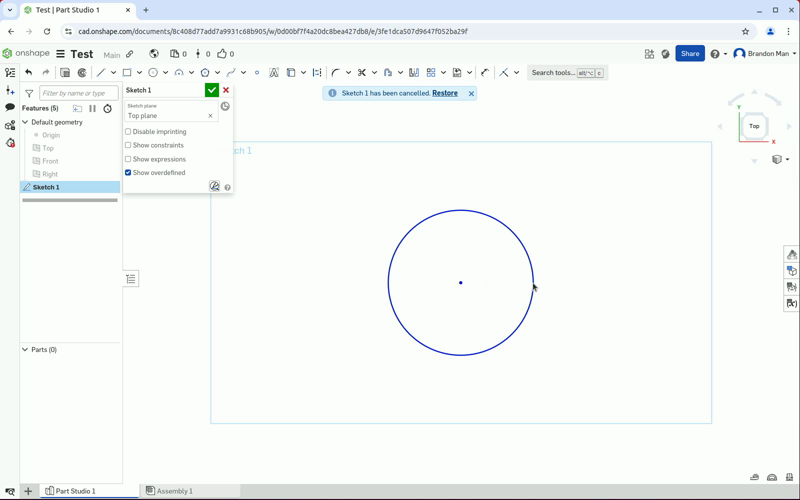
mouse_move(494, 331)
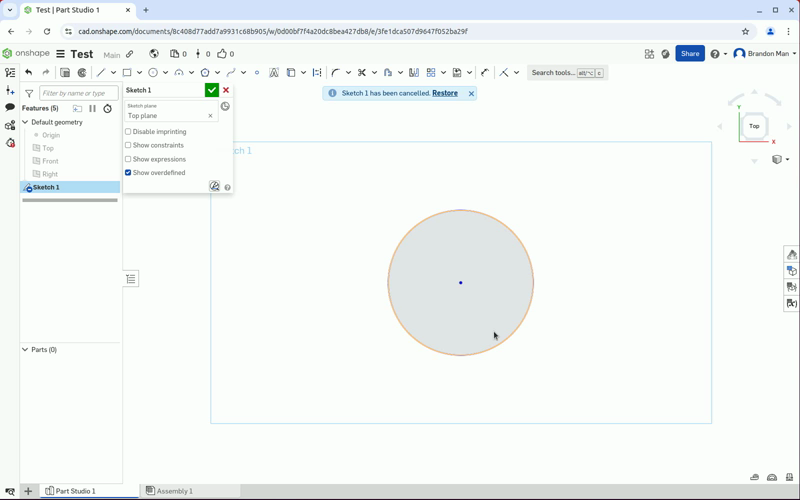
click(494, 331)
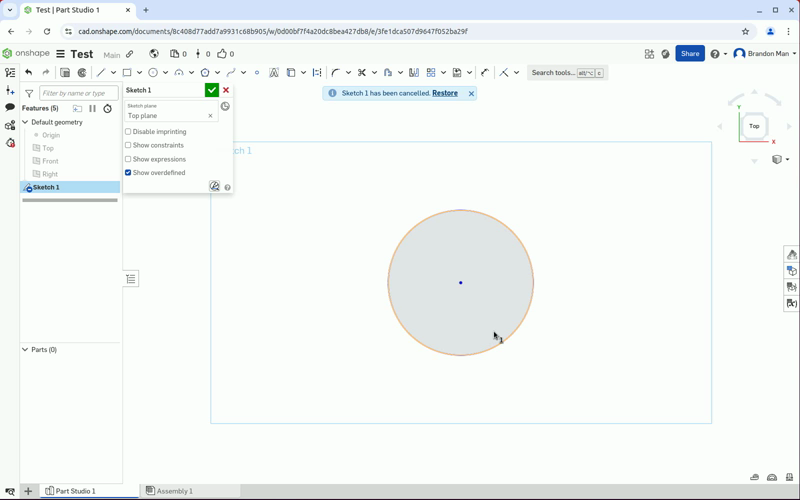
mouse_move(73, 352)
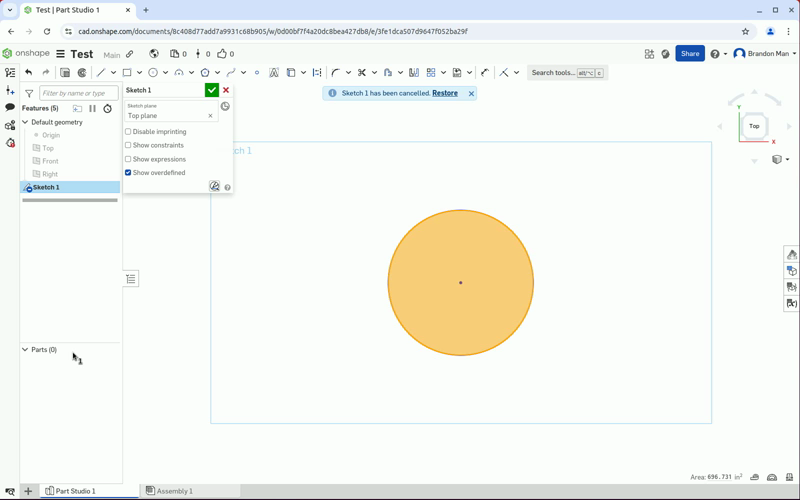
key(shift+y)
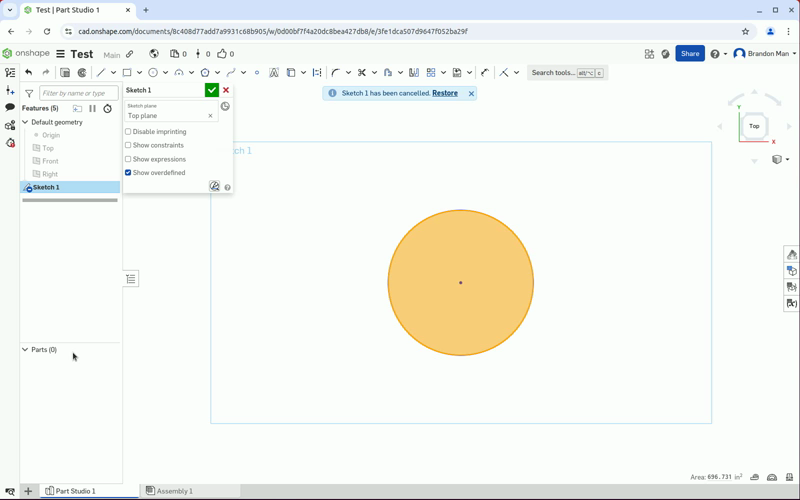
key(shift+e)
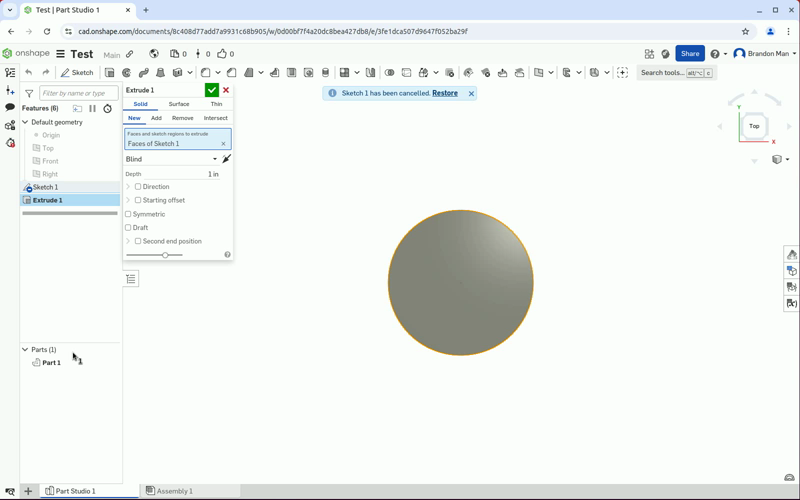
mouse_move(143, 106)
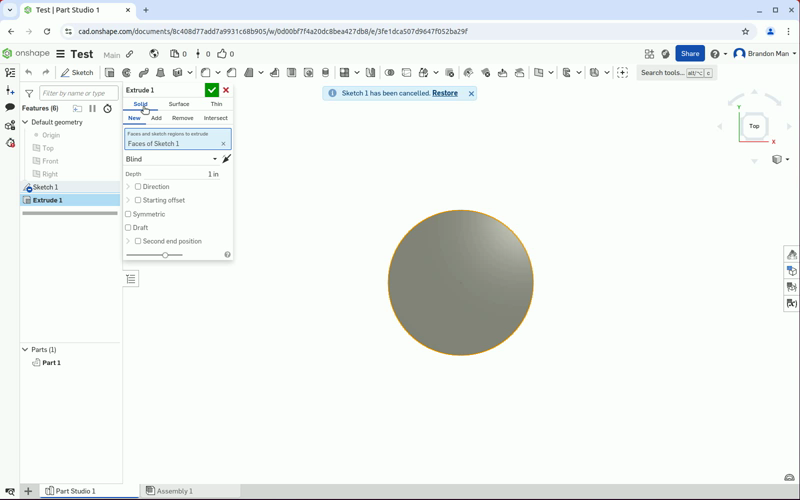
click(143, 106)
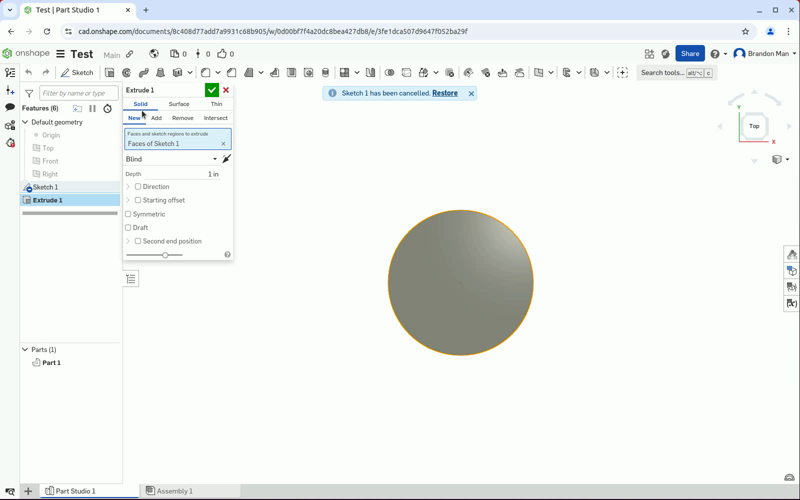
mouse_move(137, 120)
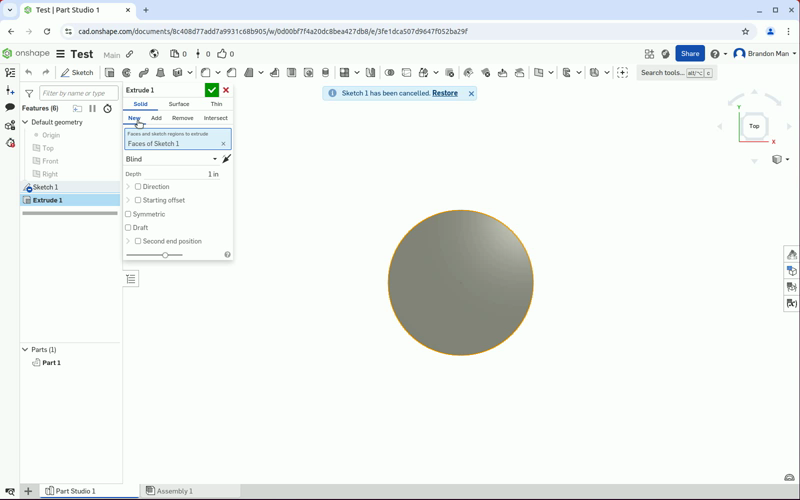
click(137, 120)
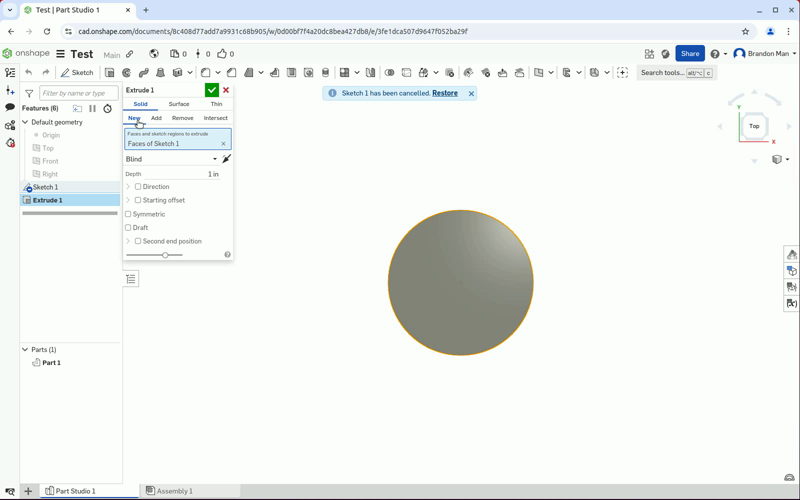
key(tab, 4)
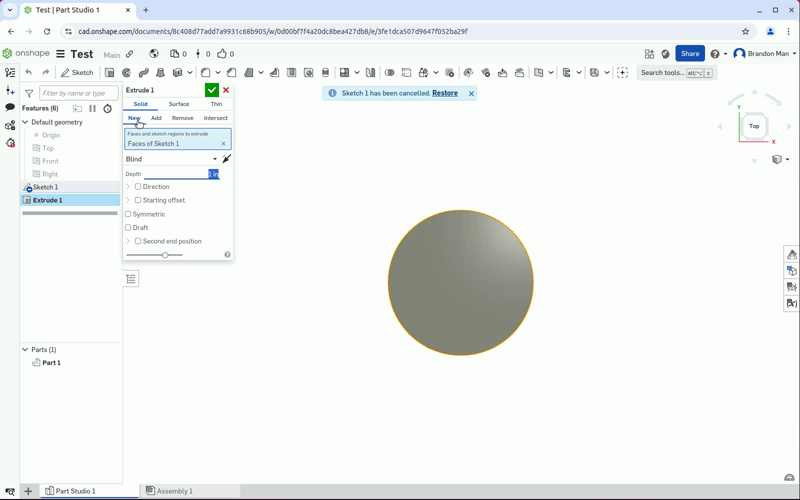
text(8.184)
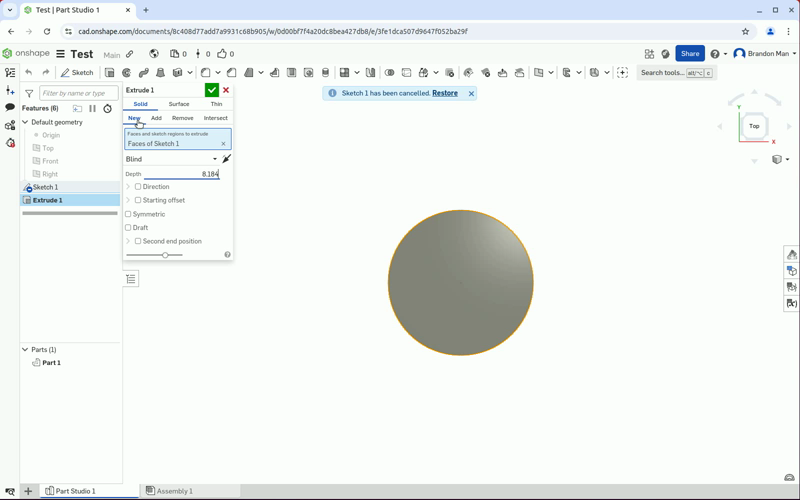
key(enter)
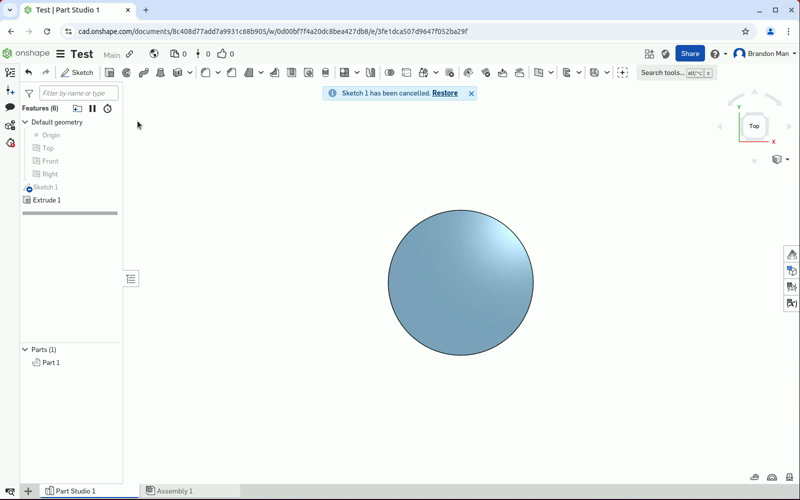
key(shift+h)
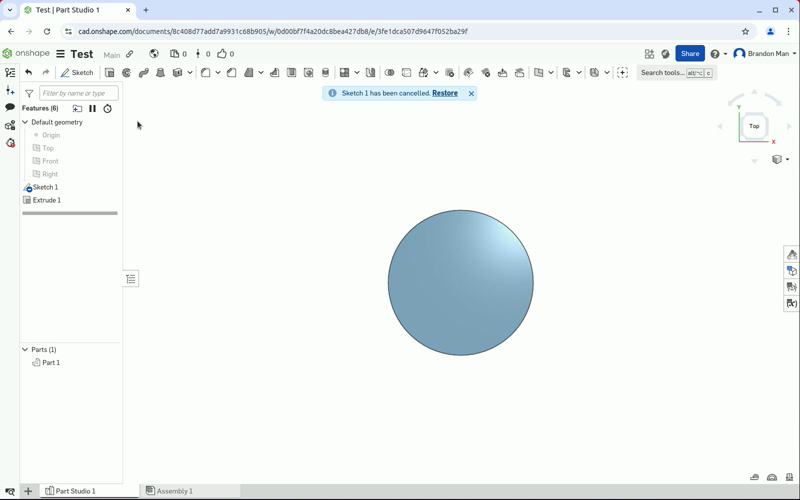
key(shift+h)
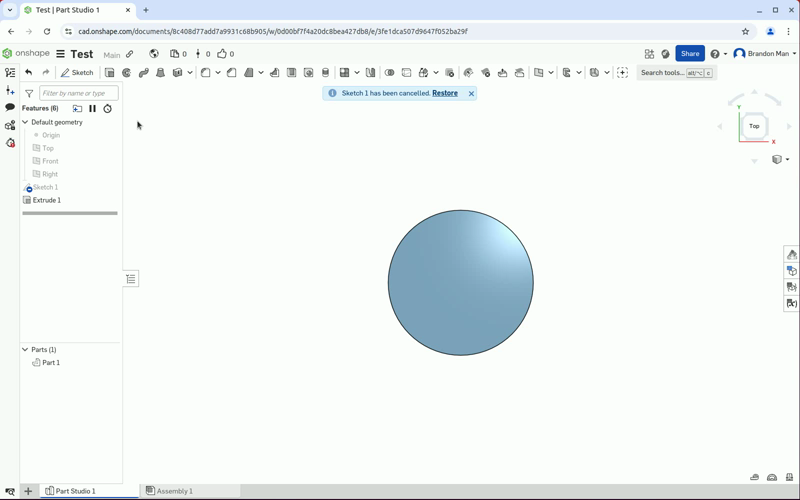
mouse_move(73, 189)
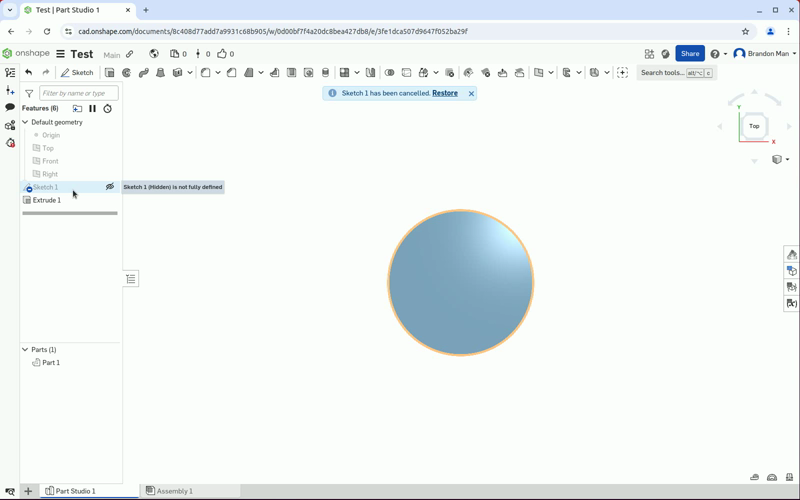
click(73, 189)
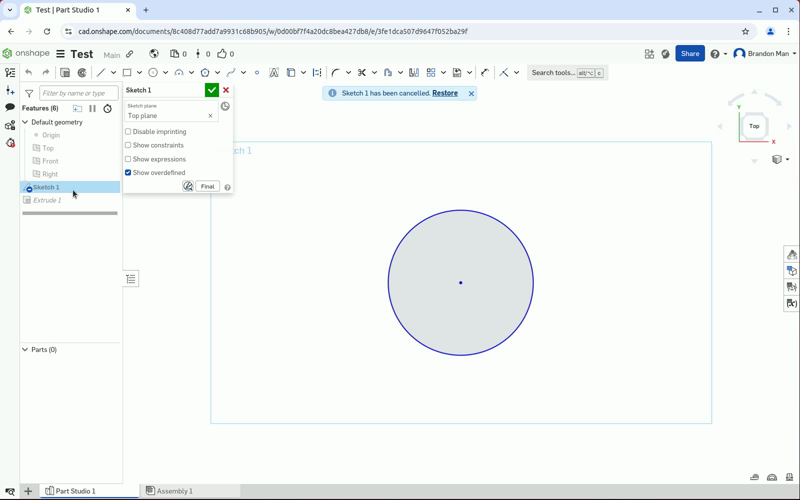
mouse_move(229, 92)
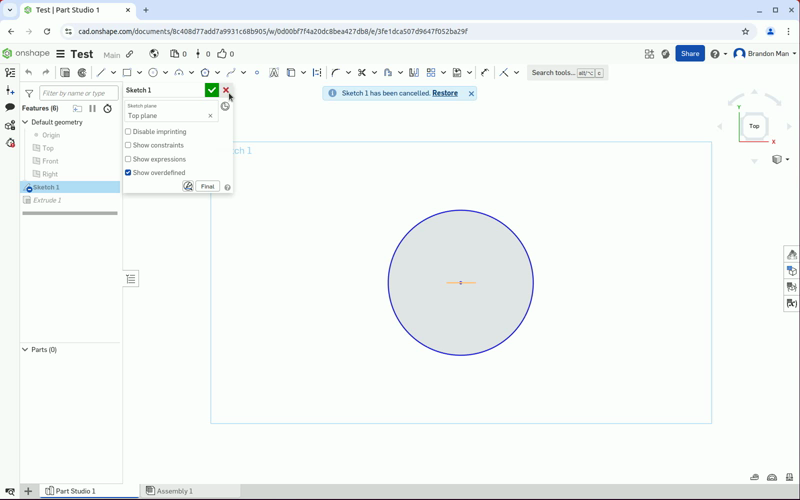
click(229, 92)
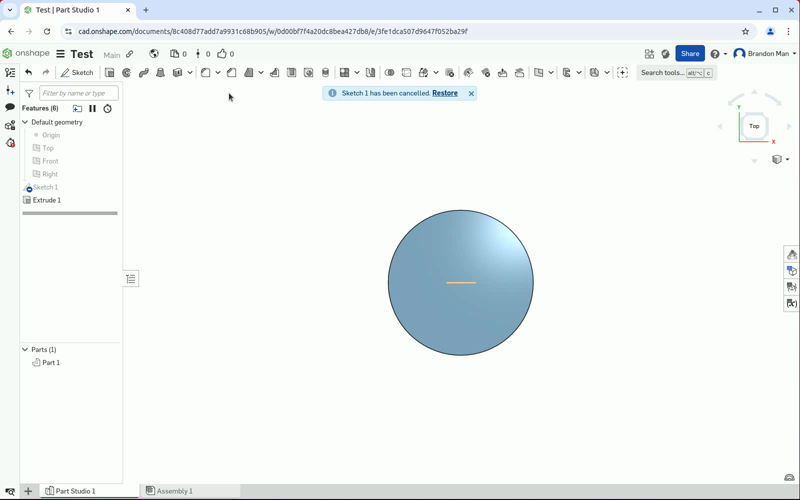
mouse_move(541, 75)
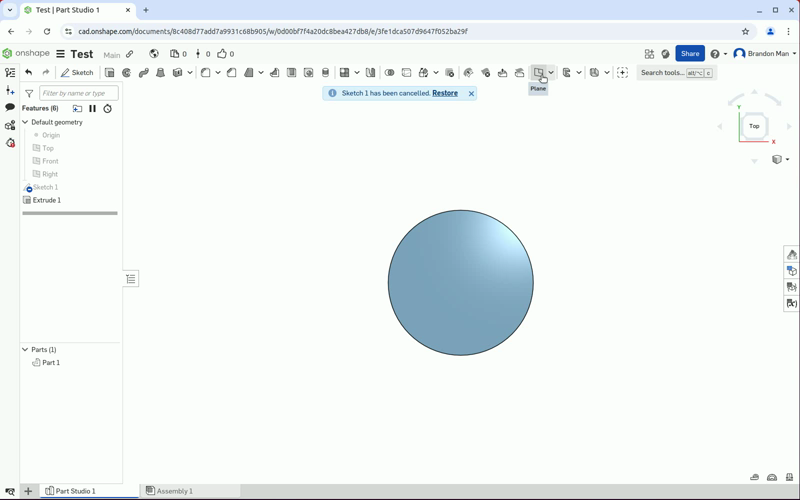
click(541, 75)
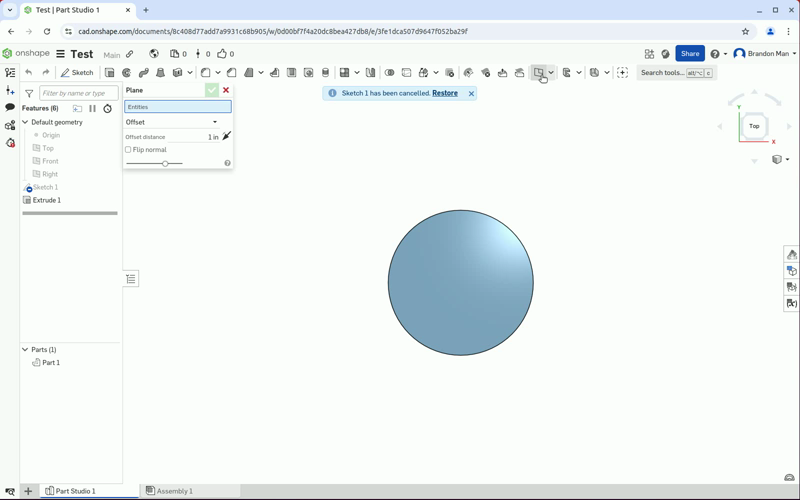
mouse_move(73, 150)
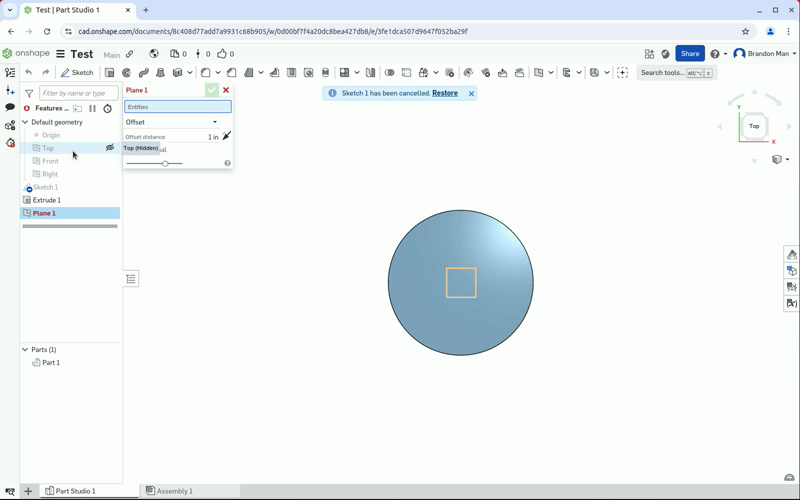
click(73, 150)
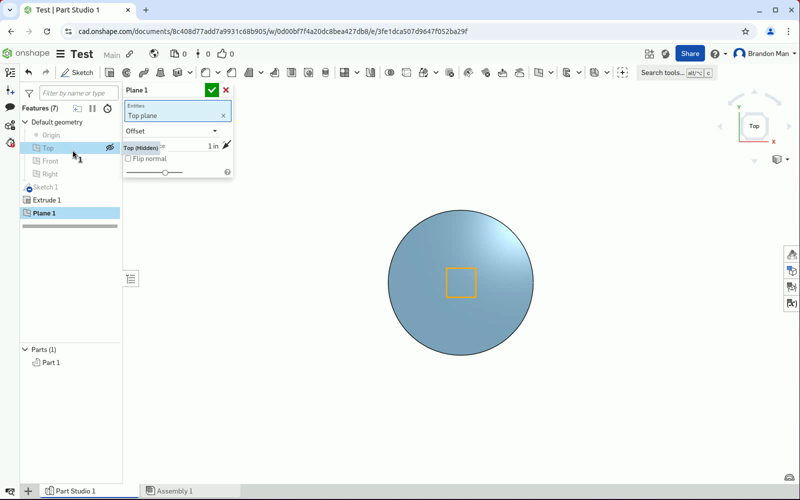
key(tab, 2)
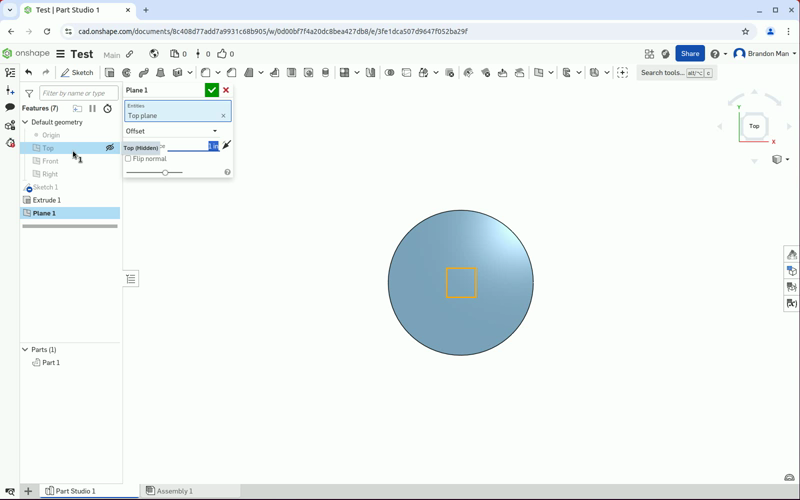
text(8.196)
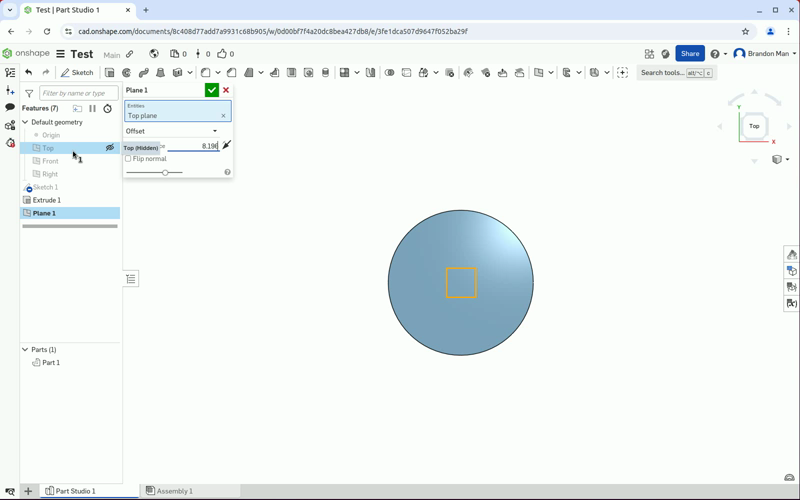
key(enter, 2)
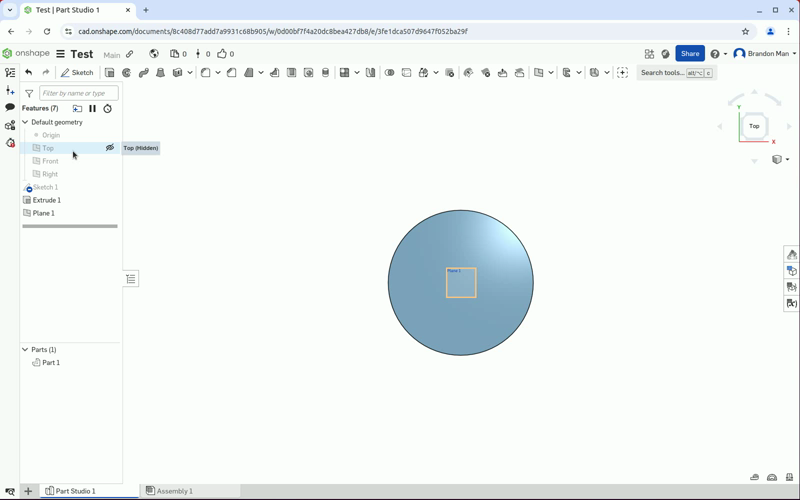
key(shift+s)
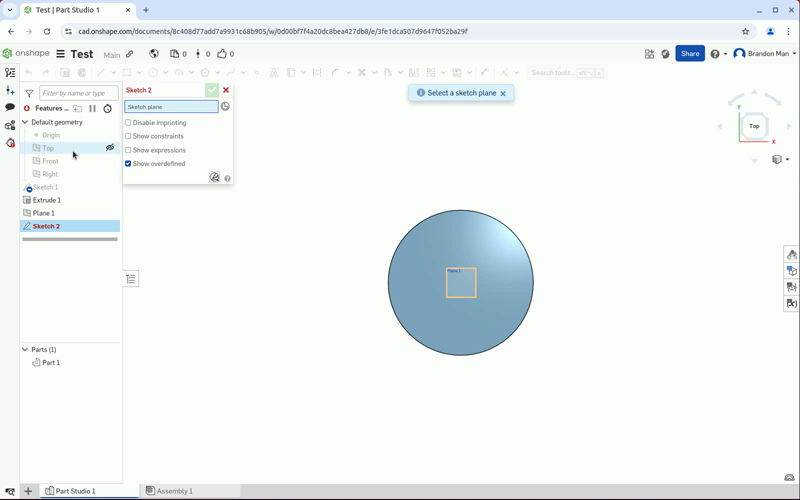
mouse_move(73, 215)
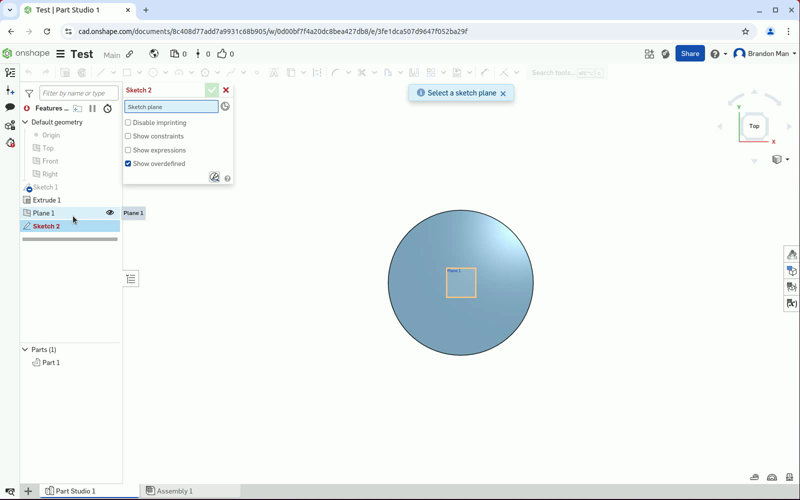
click(73, 215)
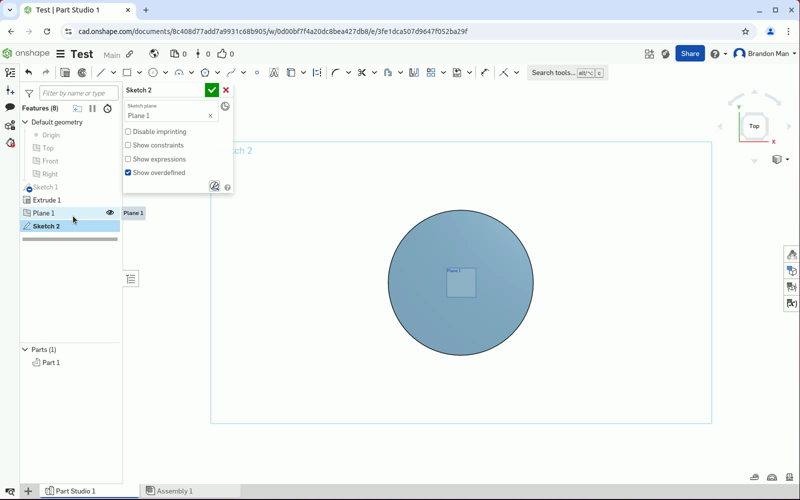
mouse_move(73, 352)
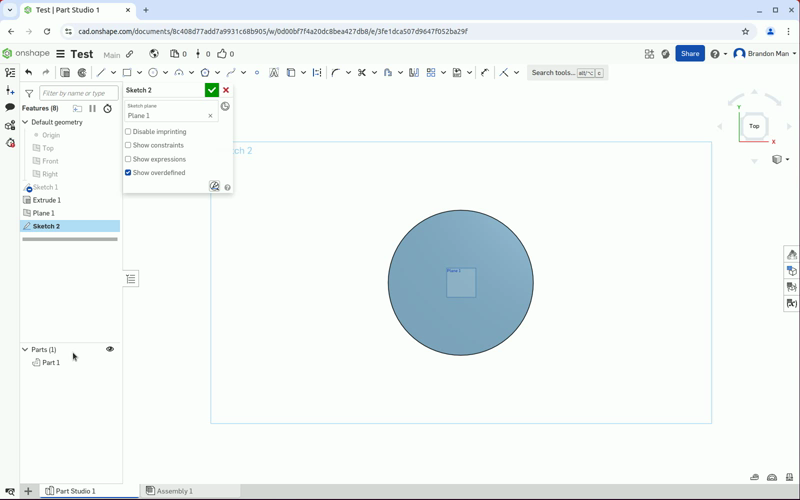
key(y)
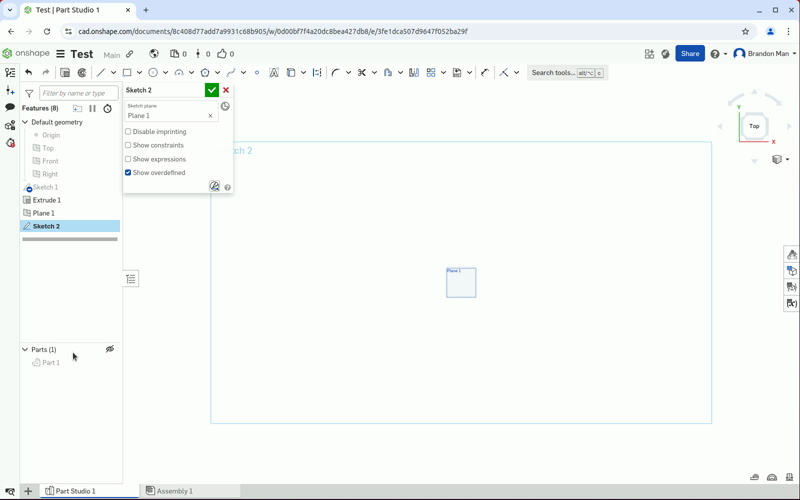
key(c)
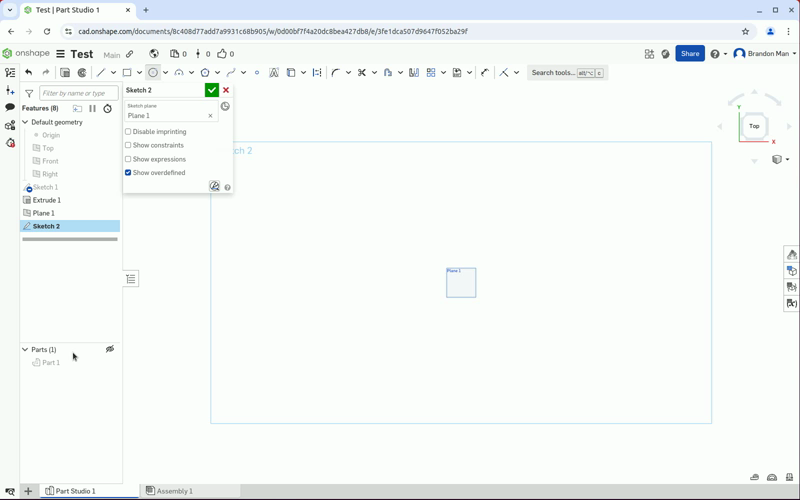
key_down(shift)
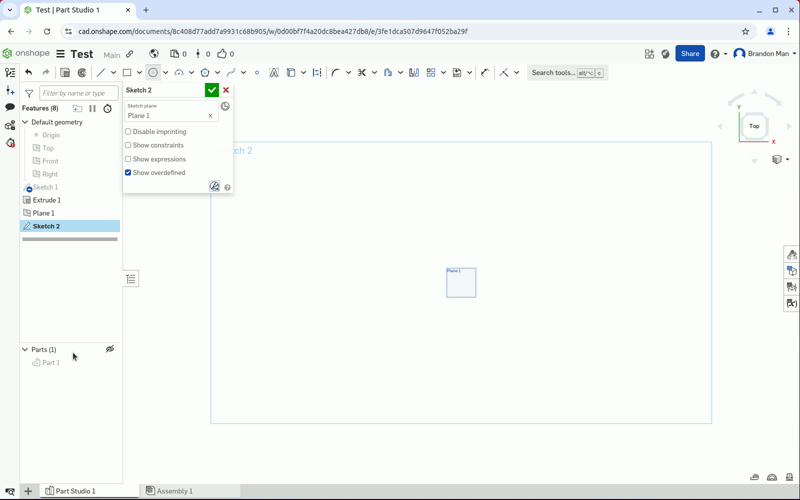
mouse_move(460, 282)
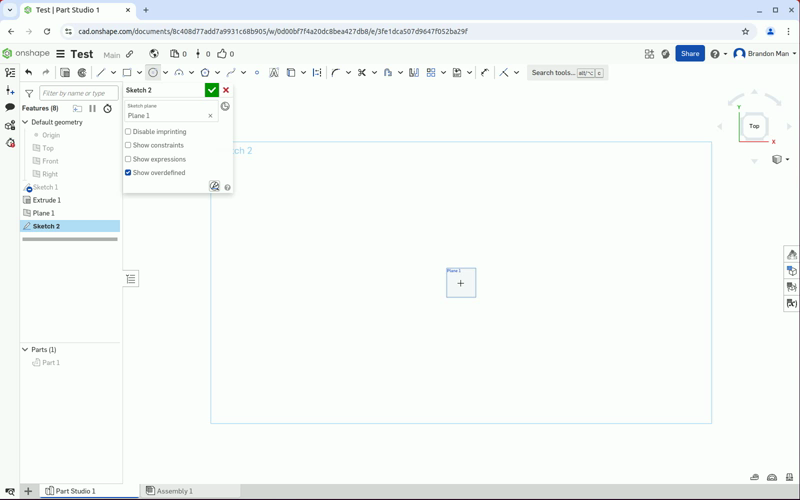
click(460, 282)
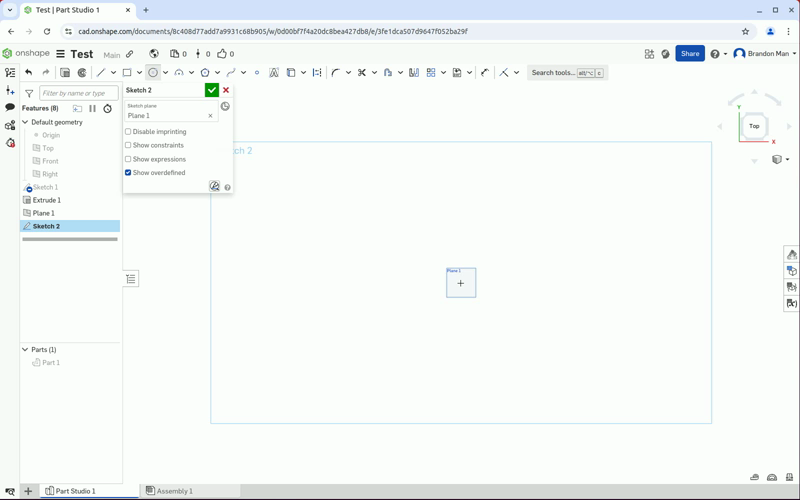
key_up(shift)
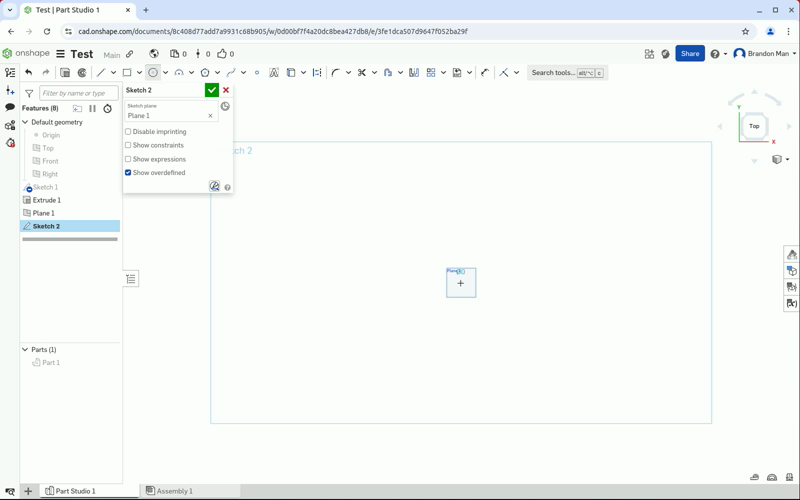
mouse_move(511, 282)
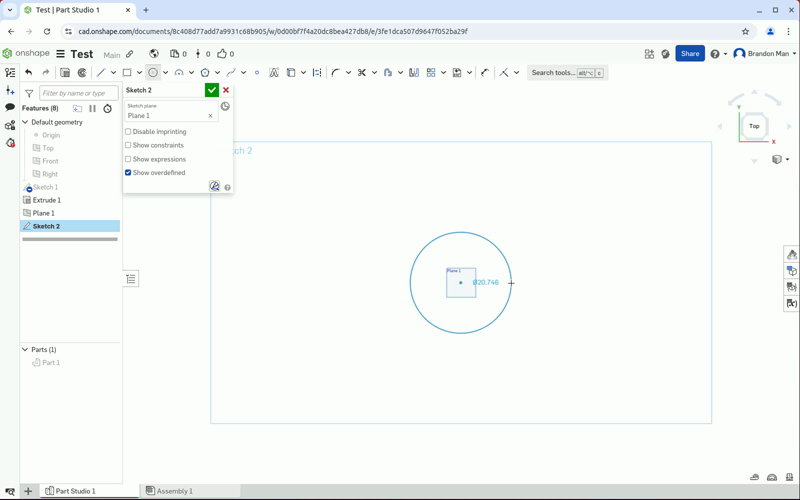
click(511, 282)
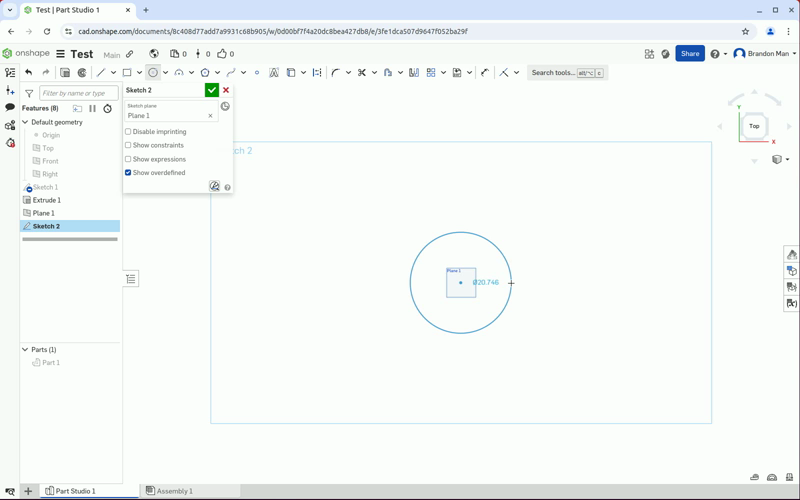
key(esc)
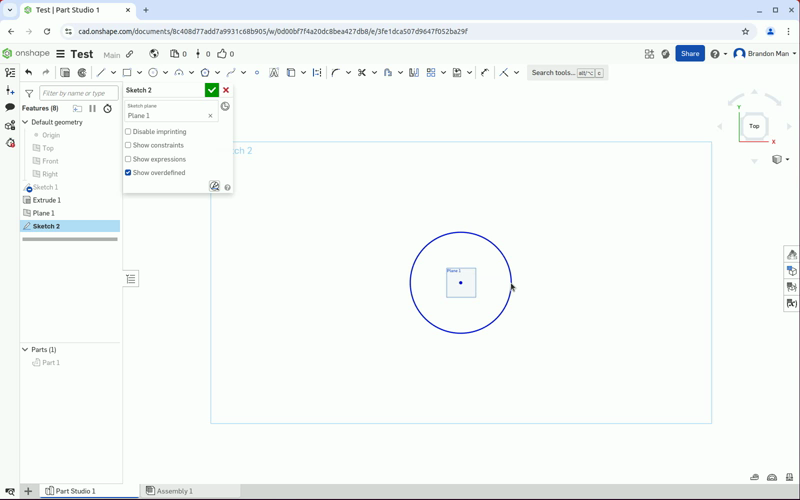
mouse_move(430, 293)
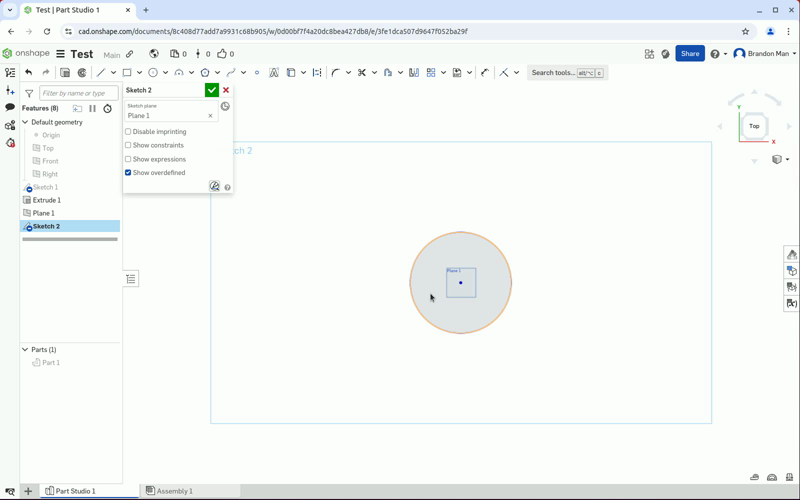
click(430, 293)
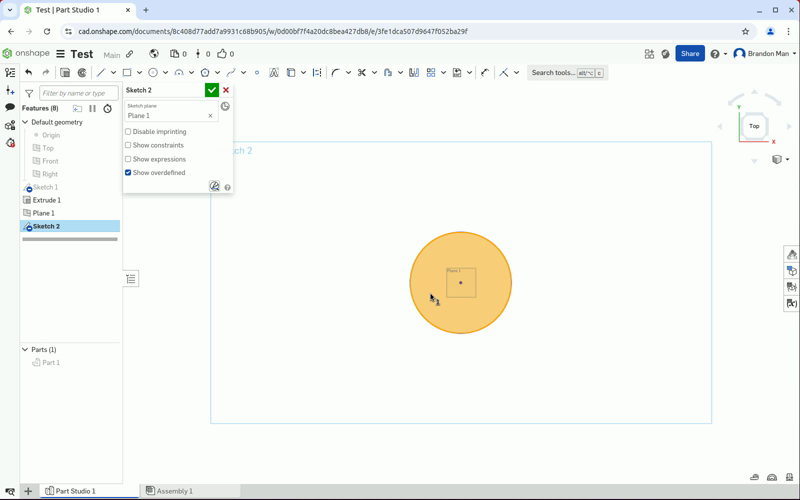
mouse_move(73, 352)
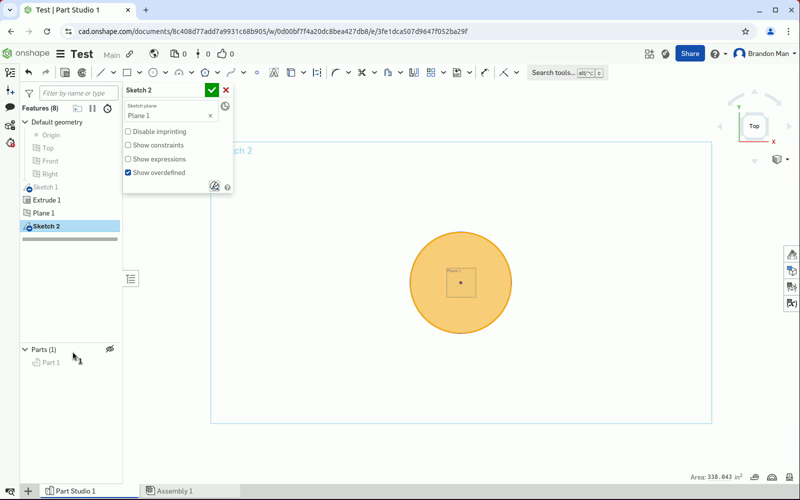
key(shift+y)
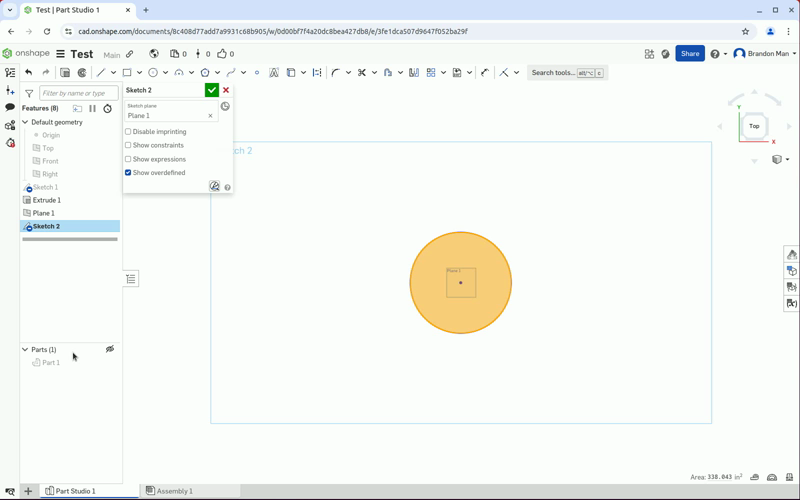
key(shift+e)
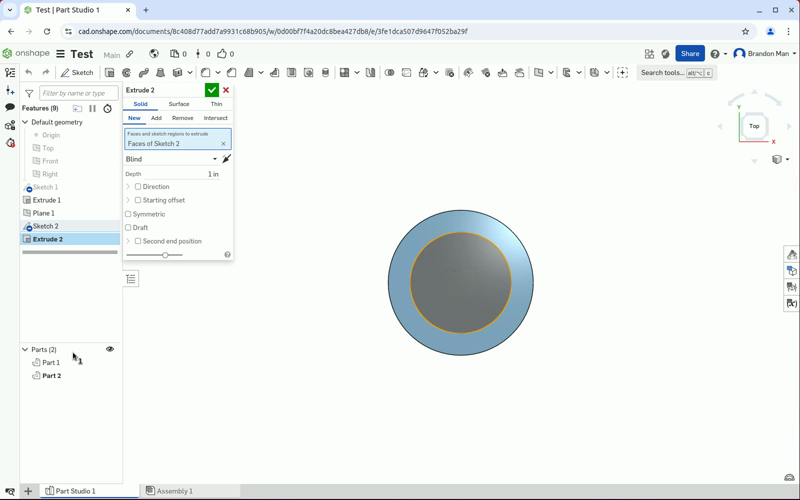
mouse_move(143, 106)
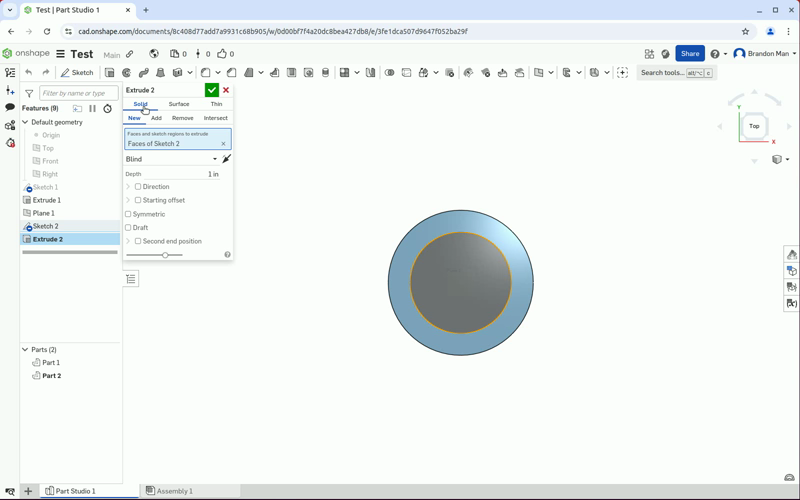
click(143, 106)
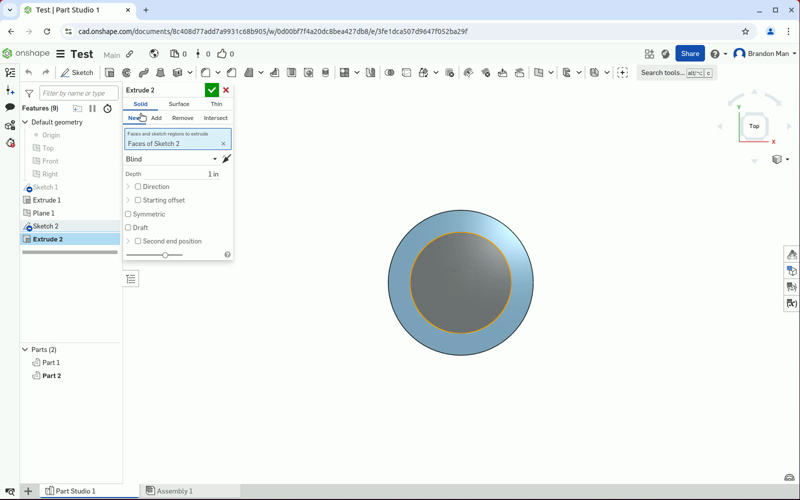
mouse_move(137, 120)
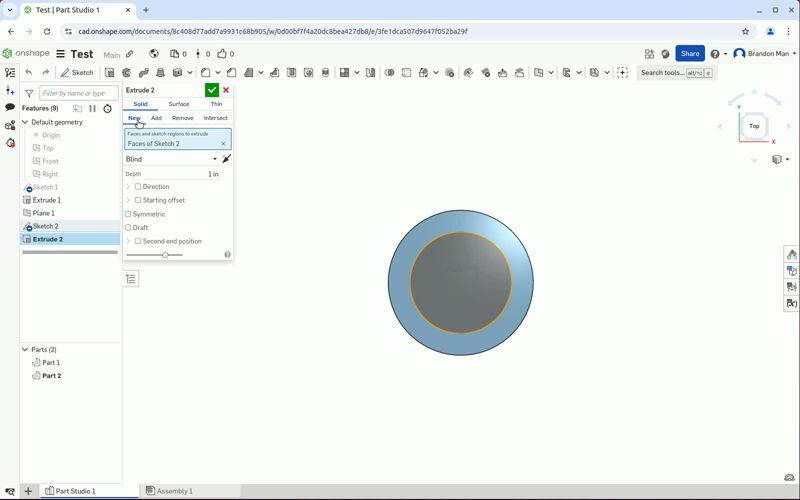
click(137, 120)
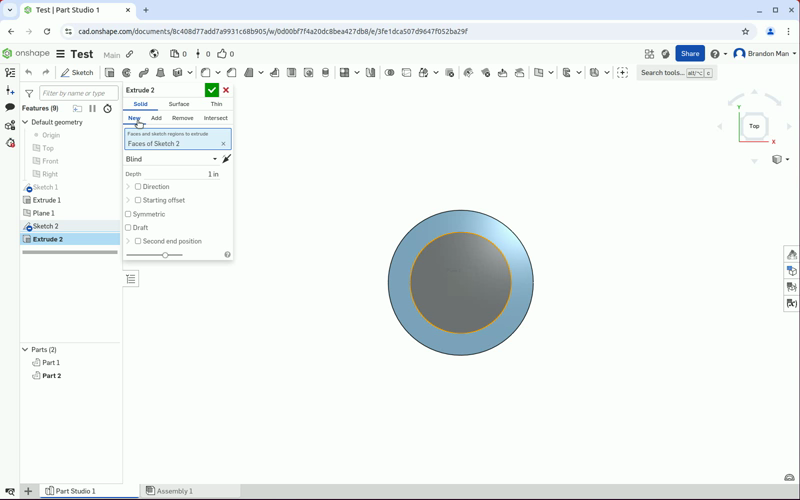
key(tab, 4)
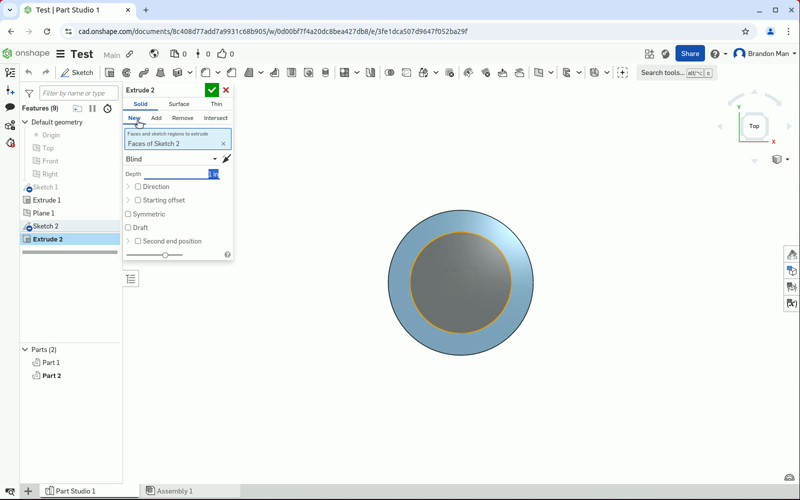
text(11.554)
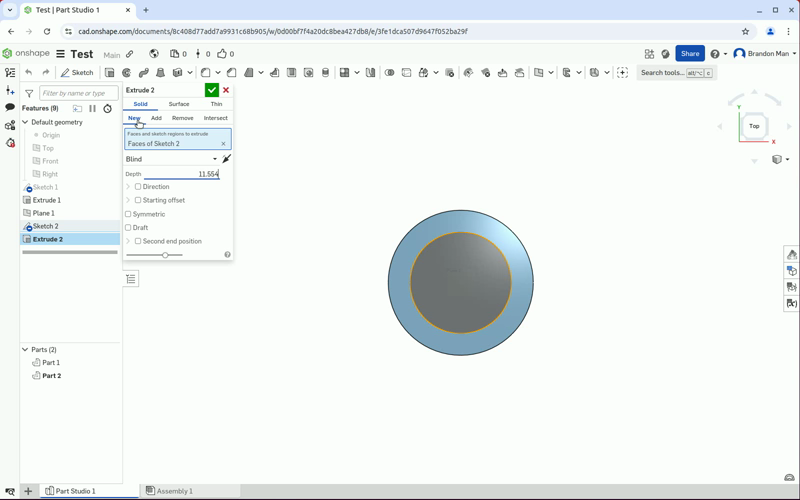
key(enter)
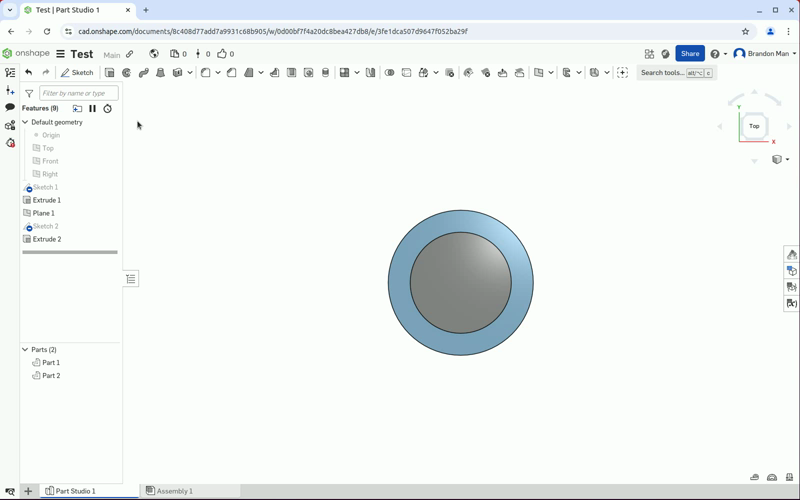
key(shift+h)
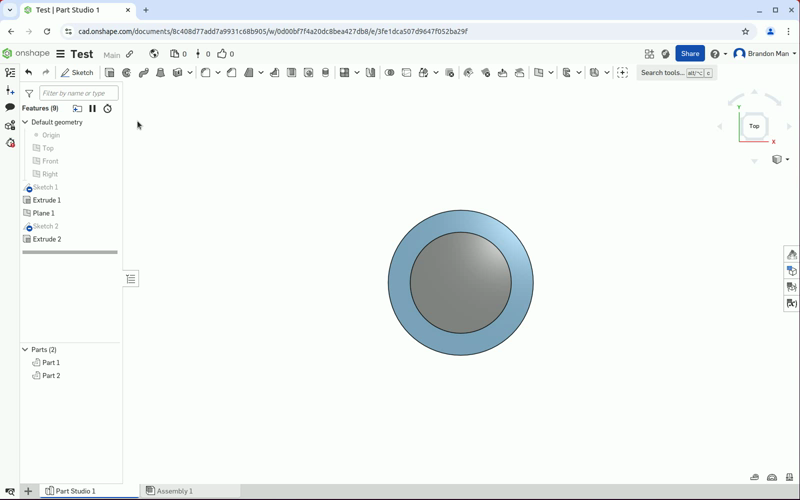
key(shift+h)
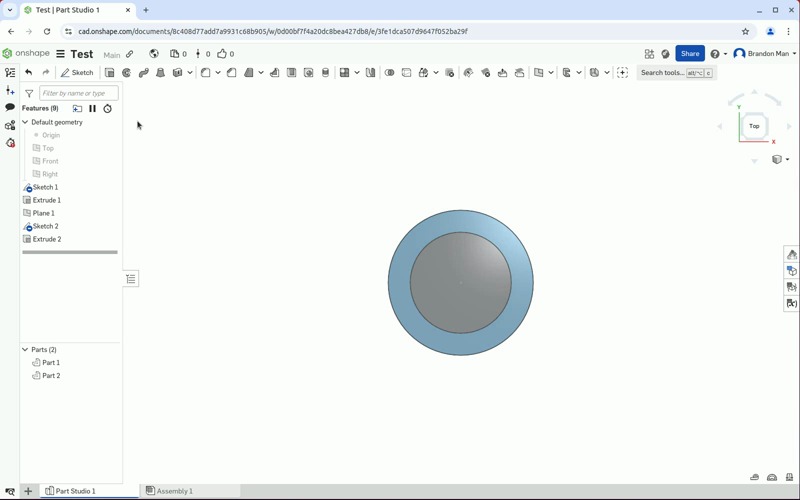
key(shift+7)
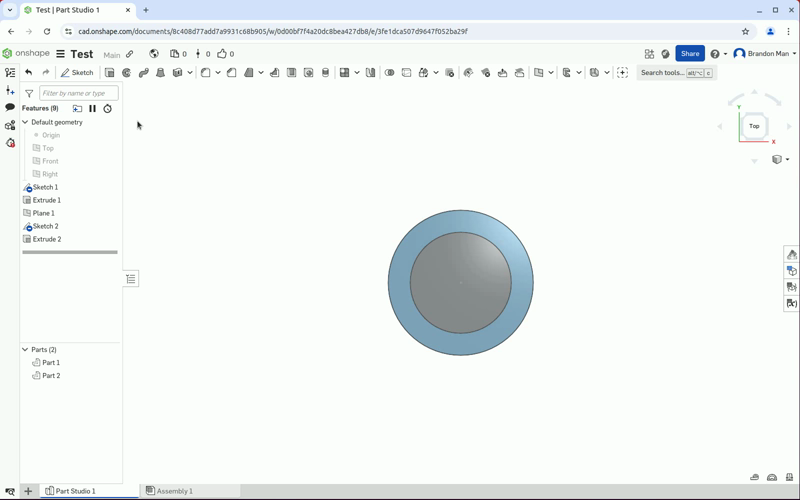
key(up, 3)
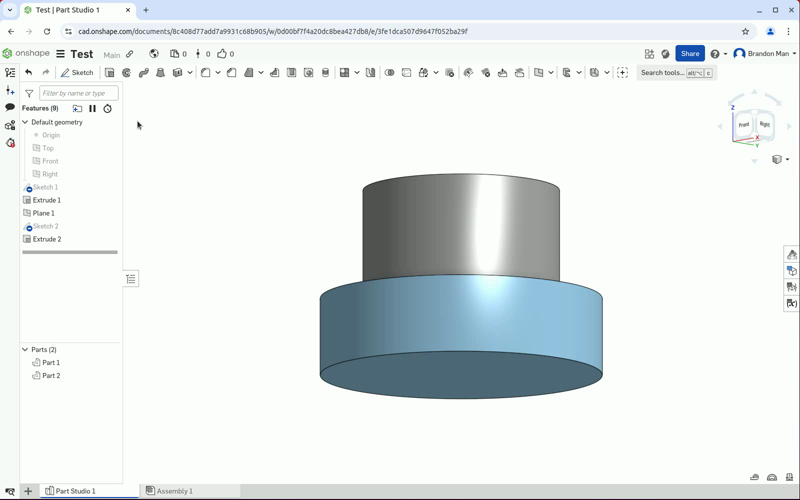
key(left, 3)
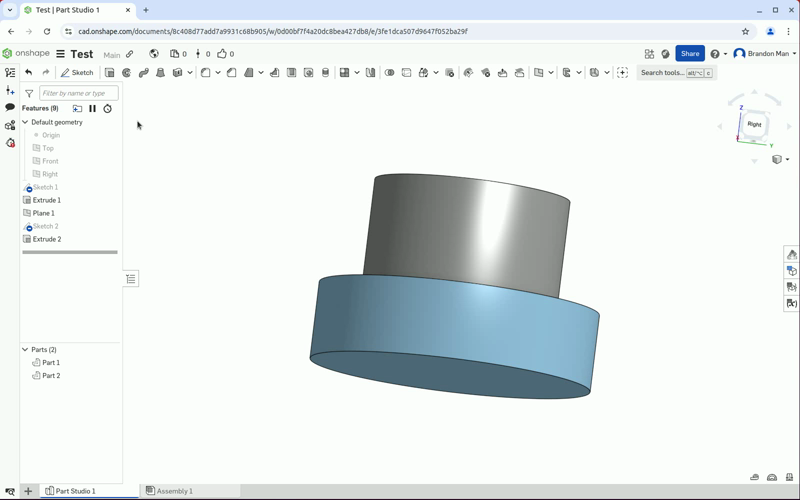
key(right, 3)
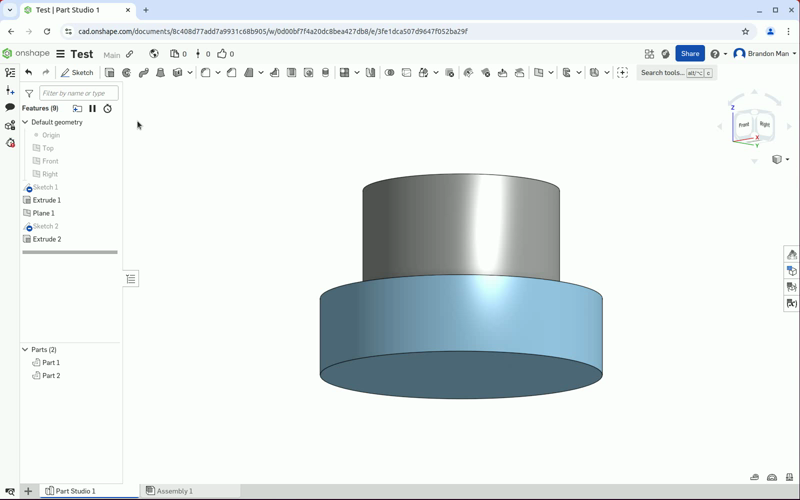
key(down, 3)
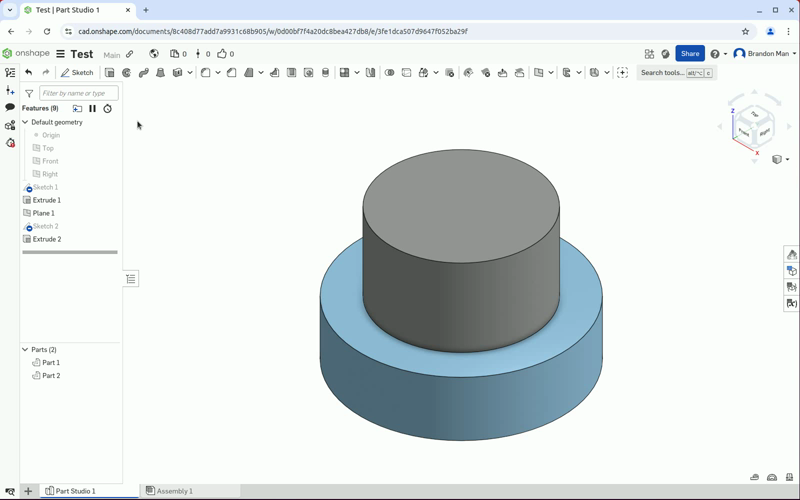
mouse_move(73, 189)
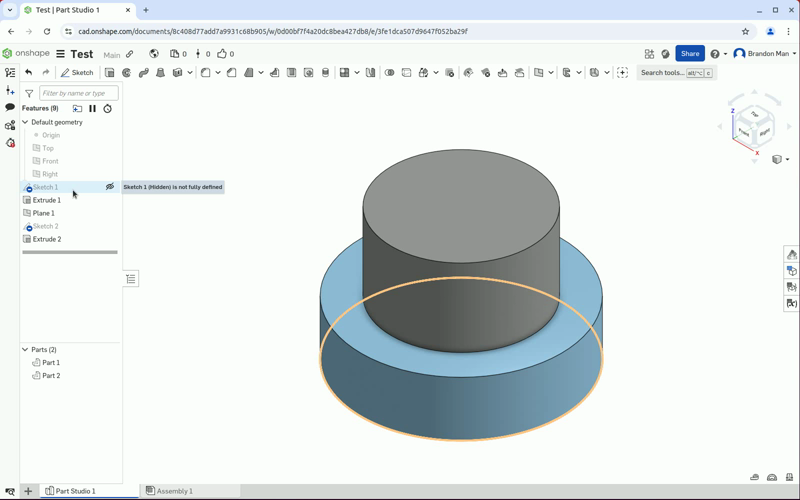
click(73, 189)